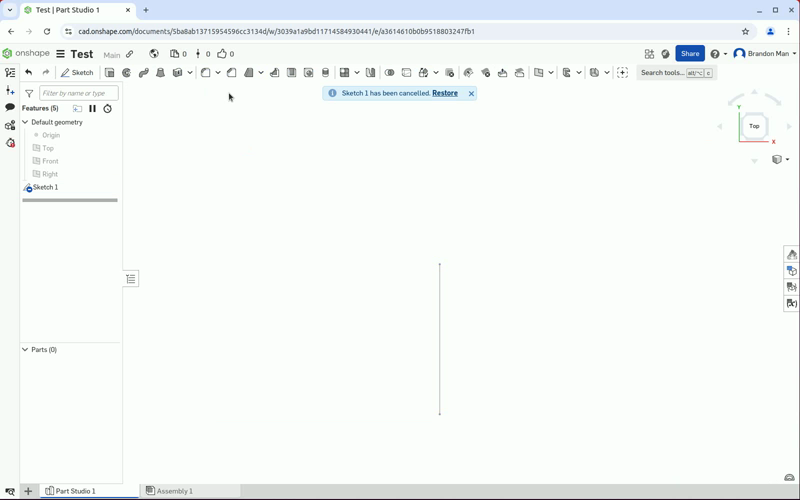
key(shift+h)
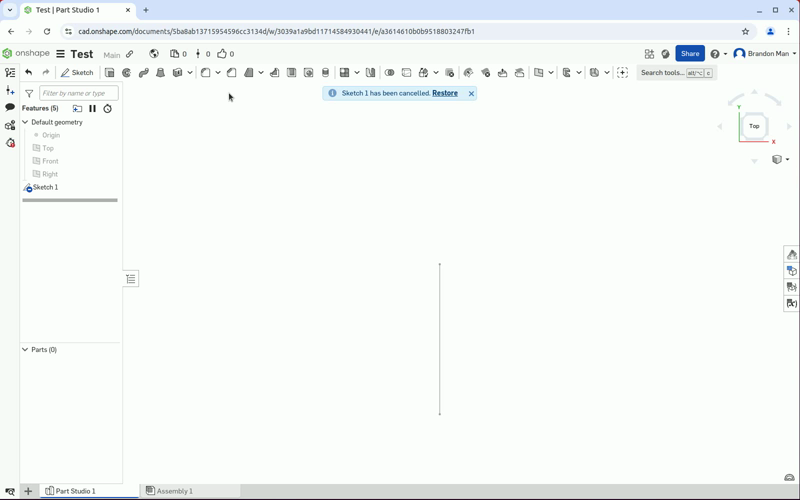
key(shift+s)
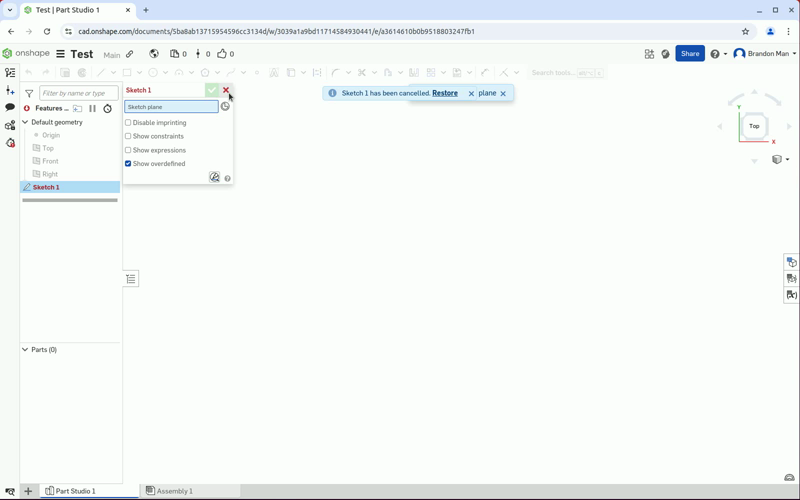
mouse_move(73, 150)
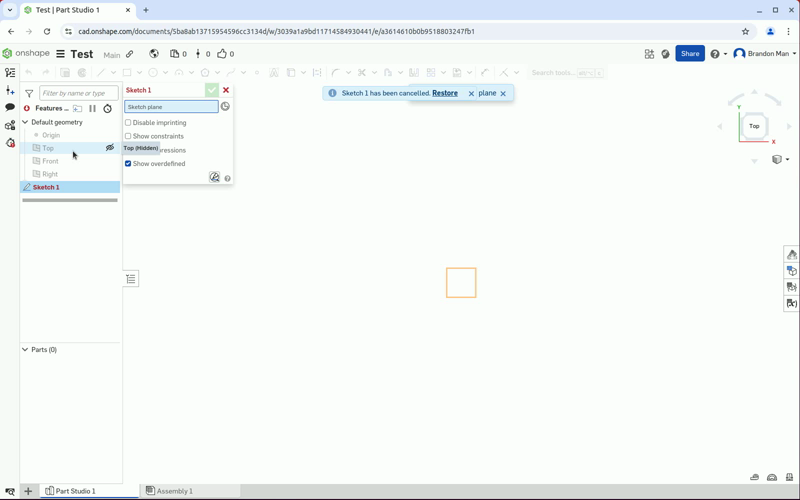
click(73, 150)
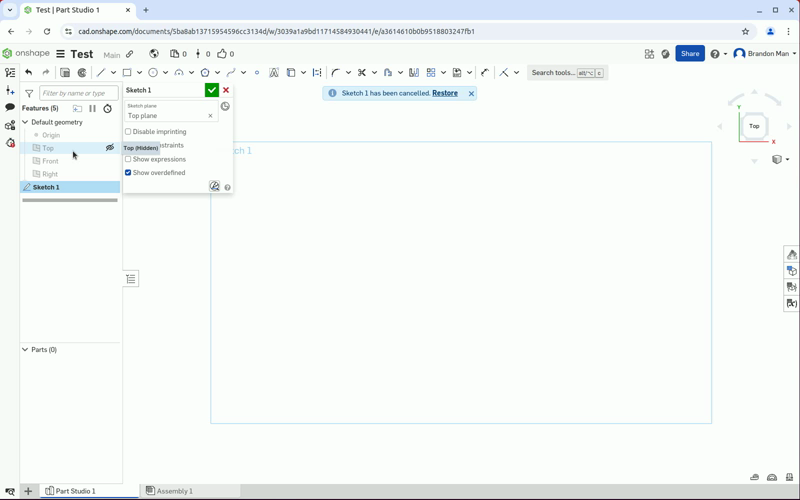
mouse_move(73, 352)
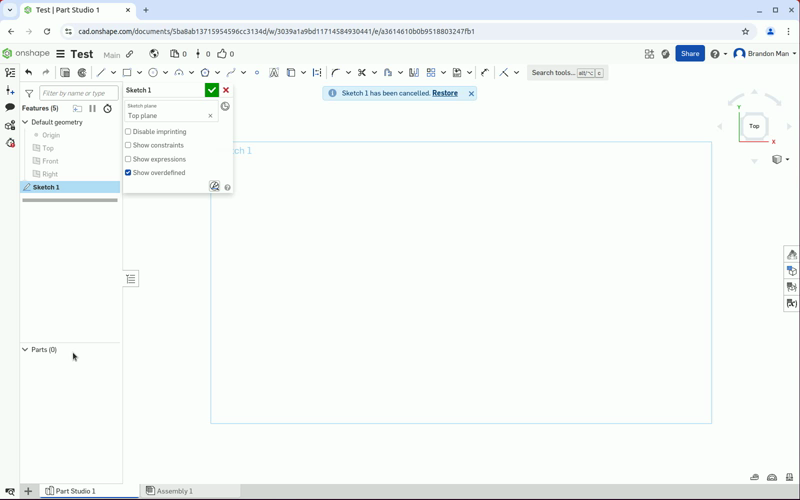
key(y)
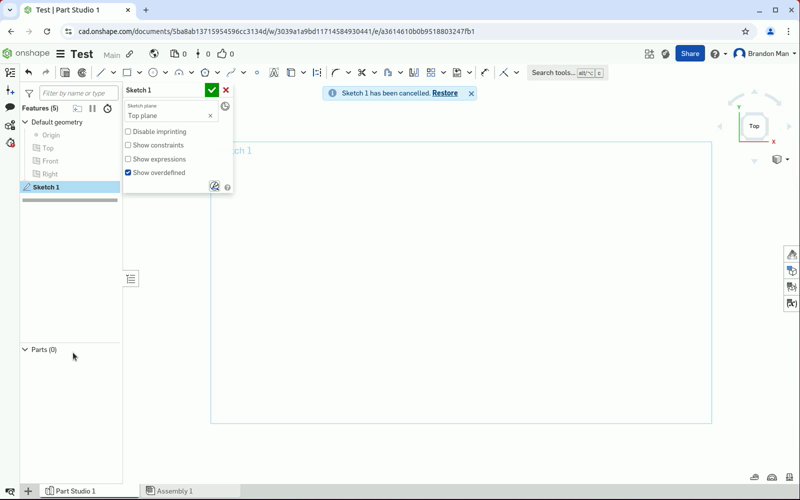
key(c)
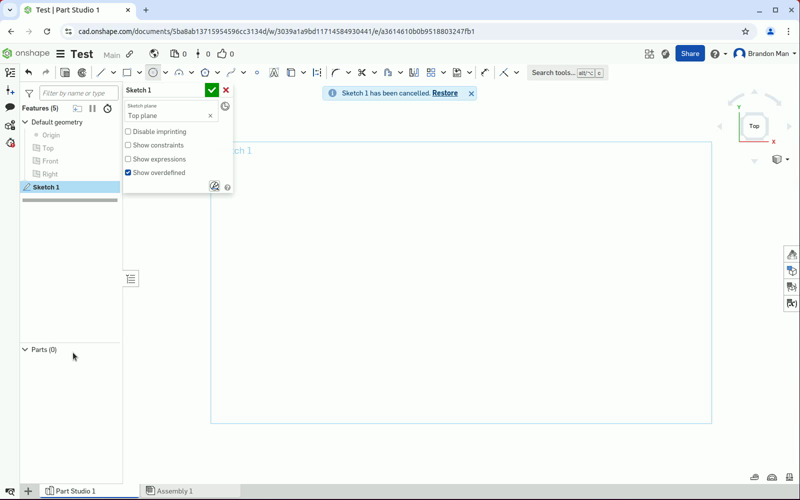
key_down(shift)
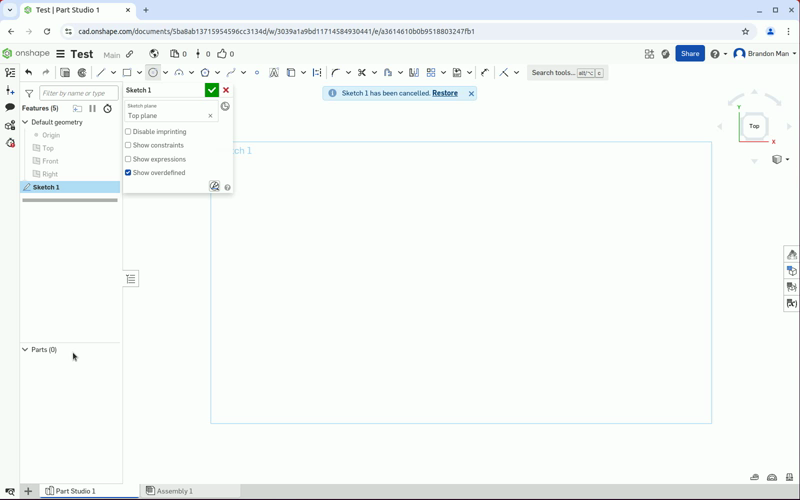
mouse_move(461, 282)
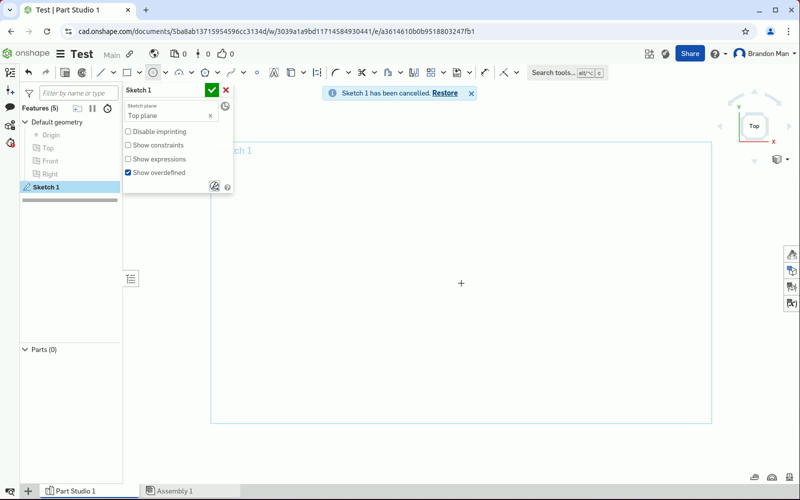
click(461, 282)
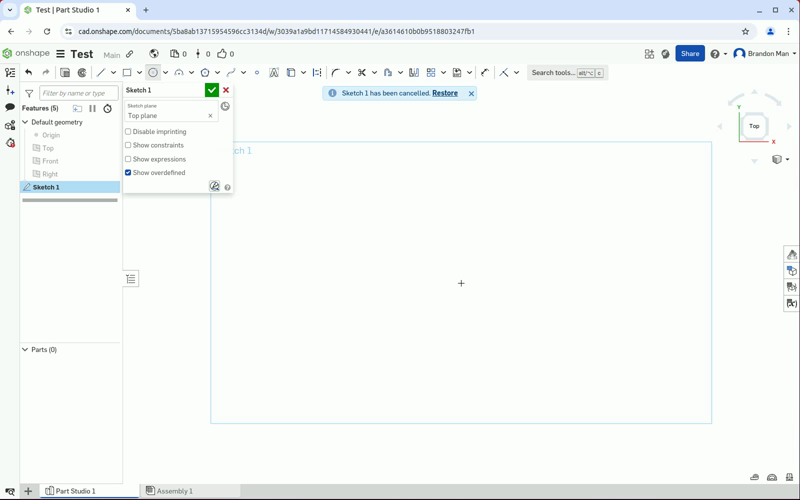
key_up(shift)
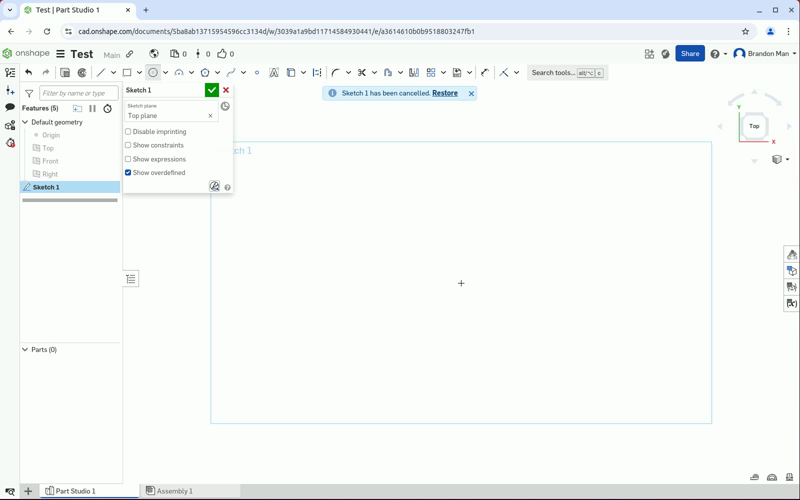
mouse_move(574, 282)
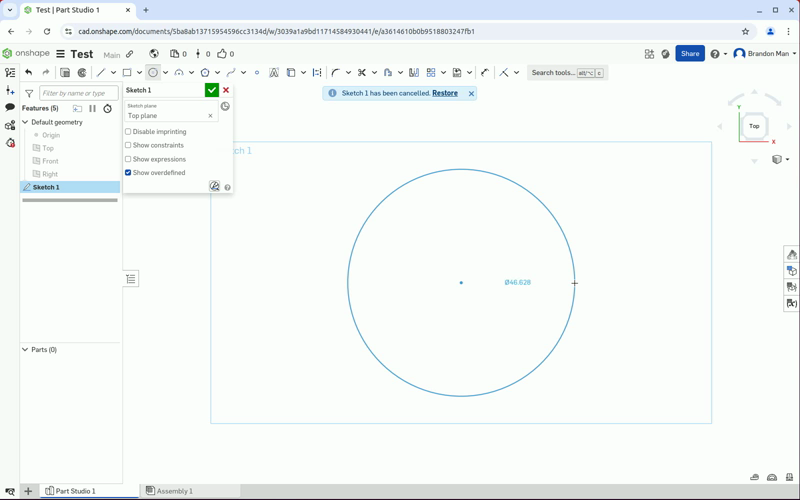
click(574, 282)
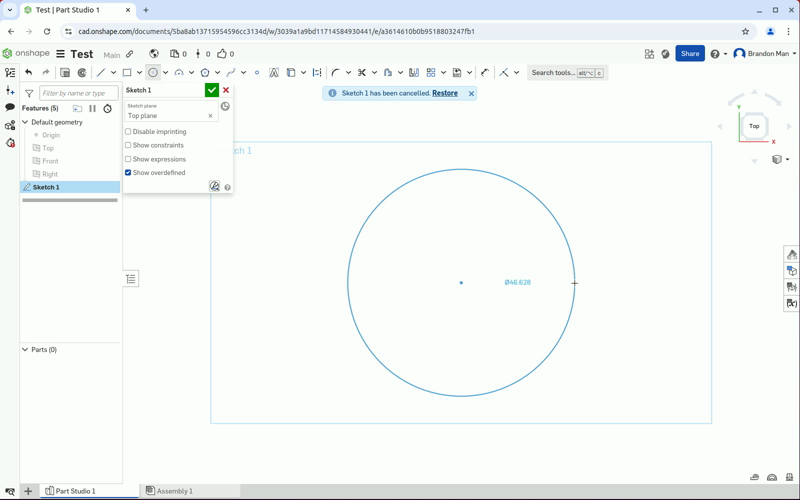
key(esc)
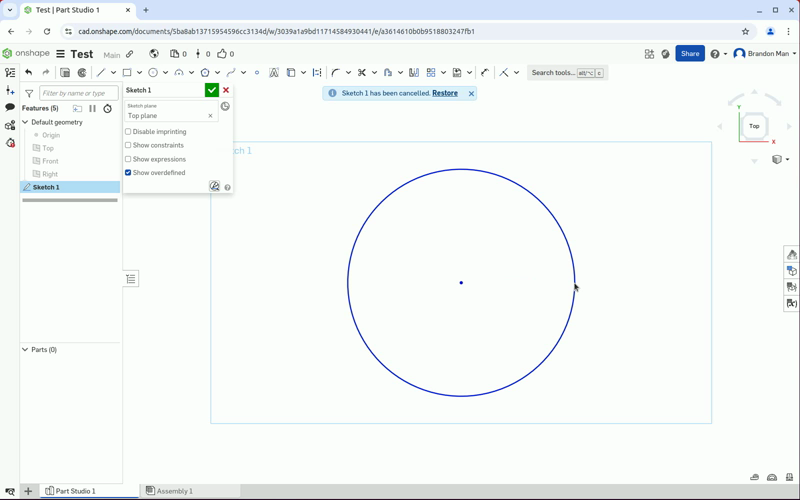
mouse_move(486, 325)
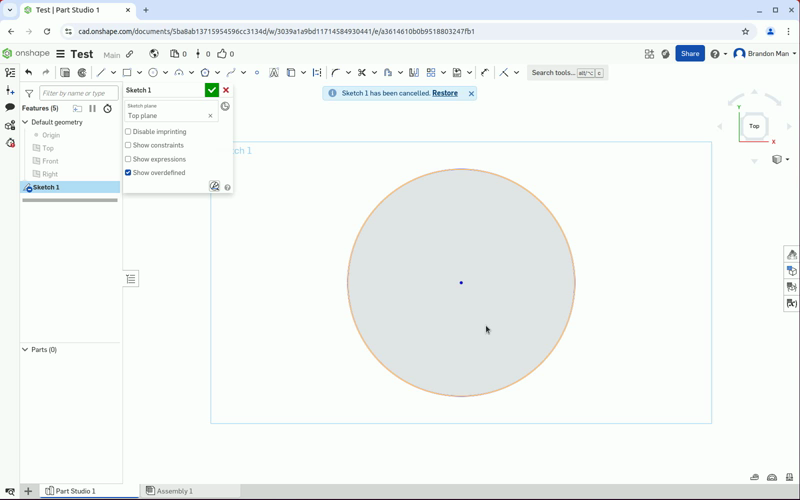
click(486, 325)
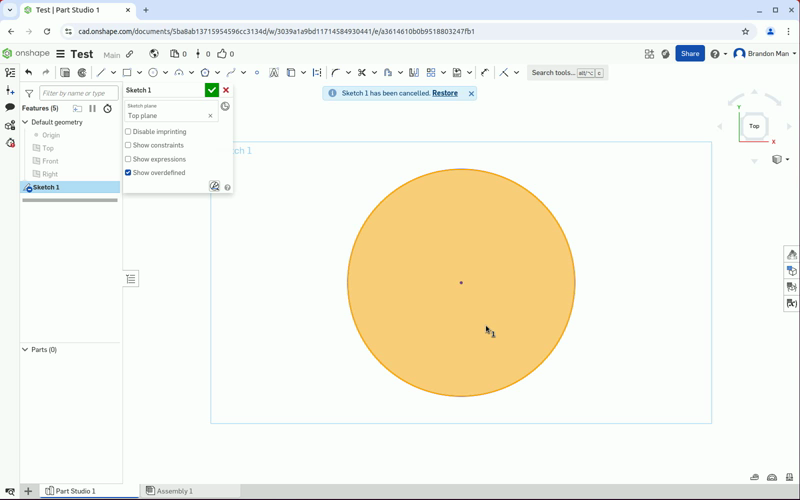
mouse_move(73, 352)
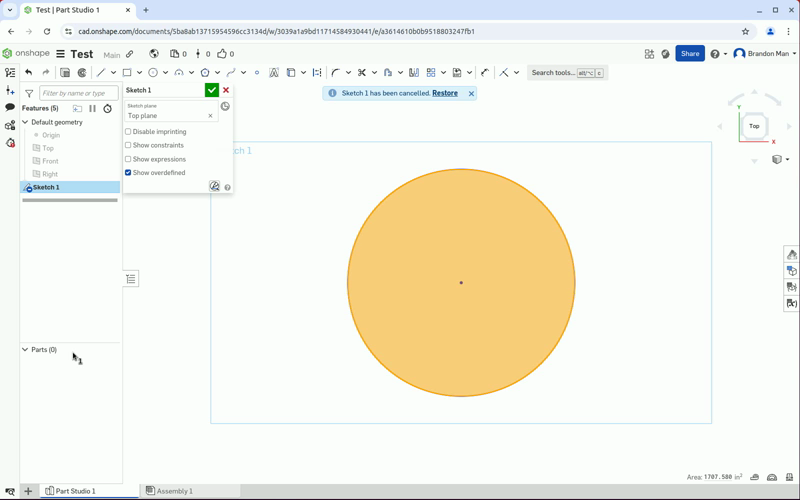
key(shift+y)
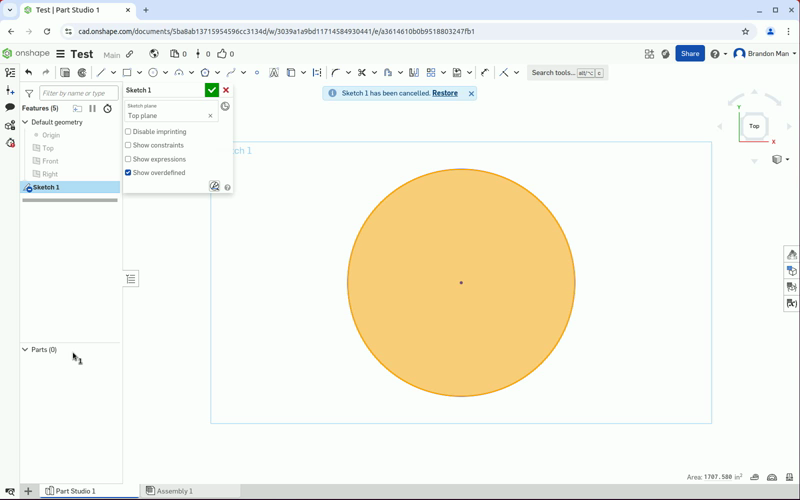
key(shift+e)
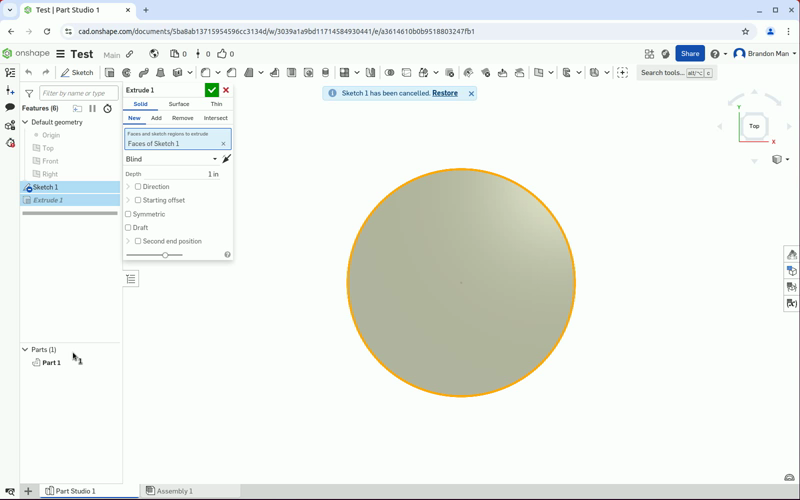
mouse_move(143, 106)
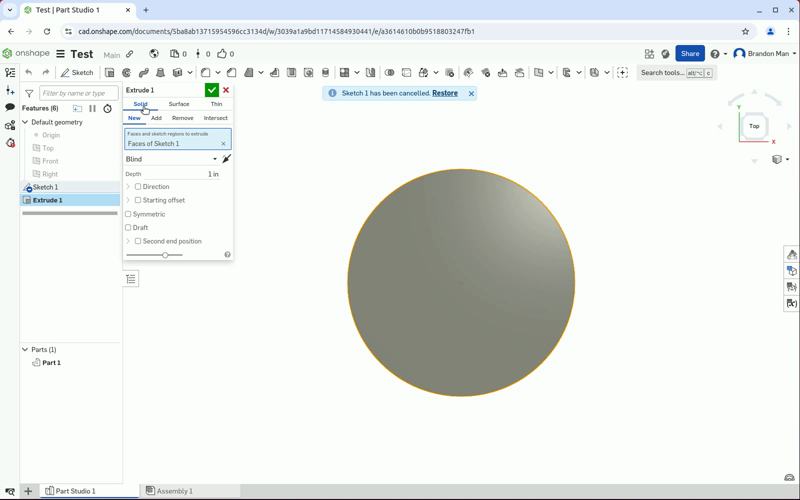
click(143, 106)
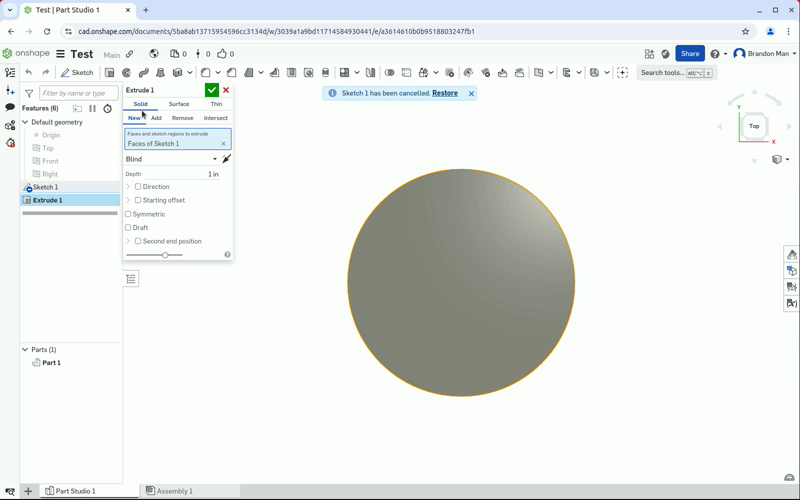
mouse_move(137, 120)
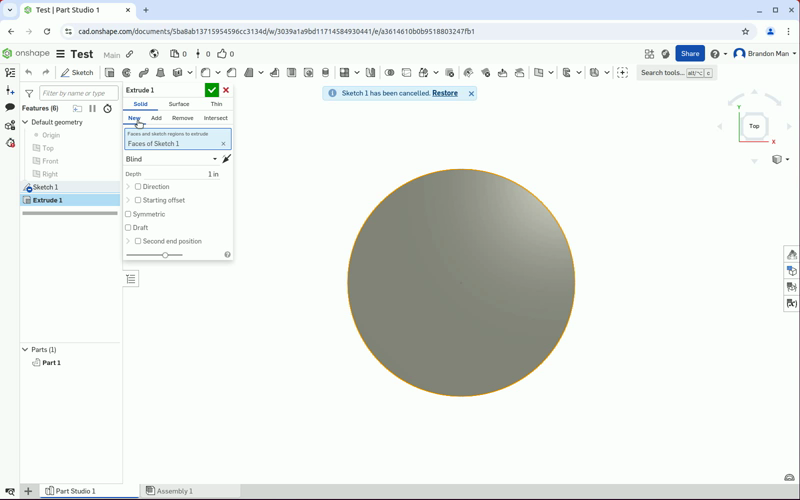
click(137, 120)
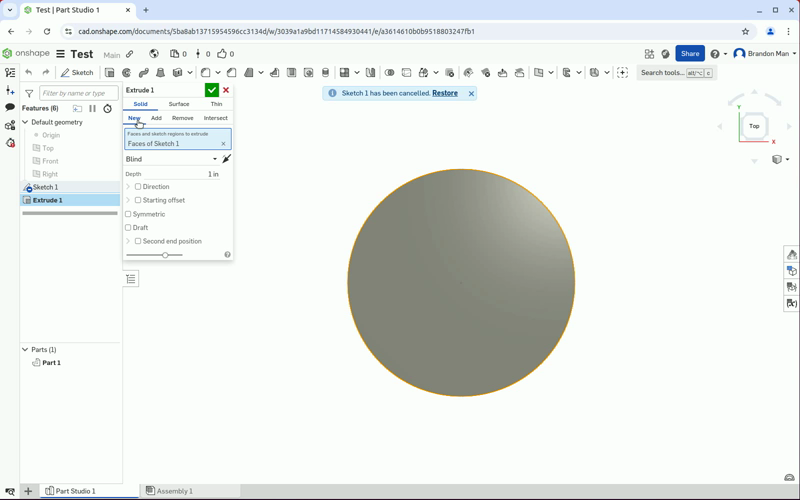
key(tab, 4)
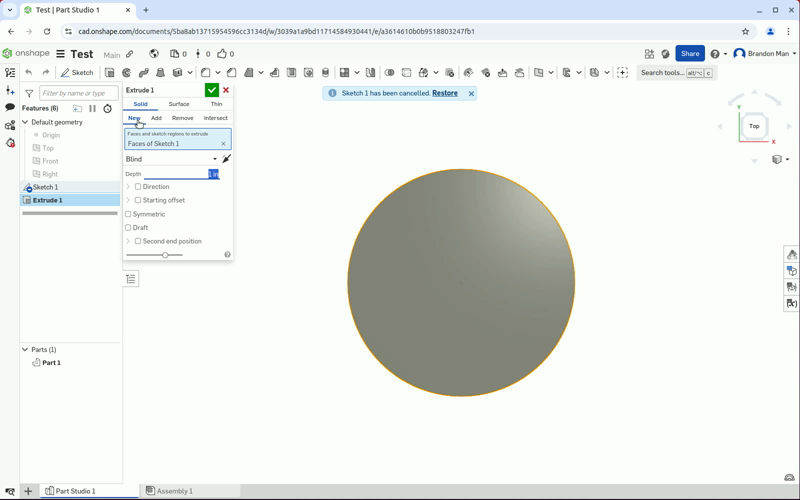
text(3.37)
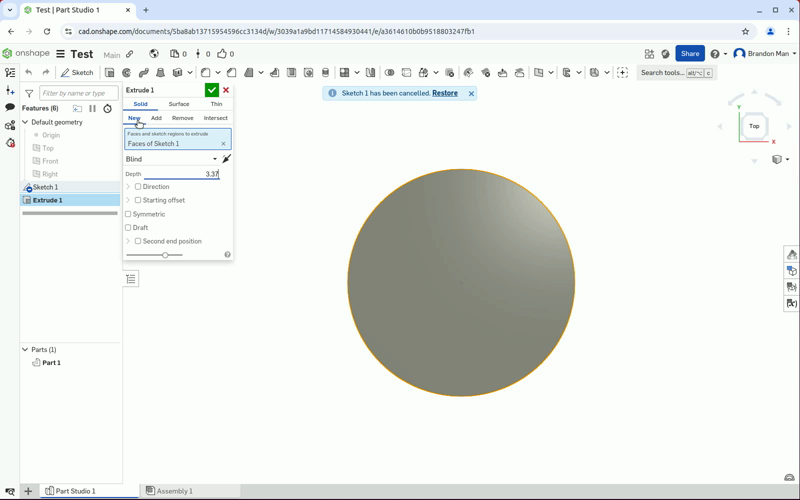
key(enter)
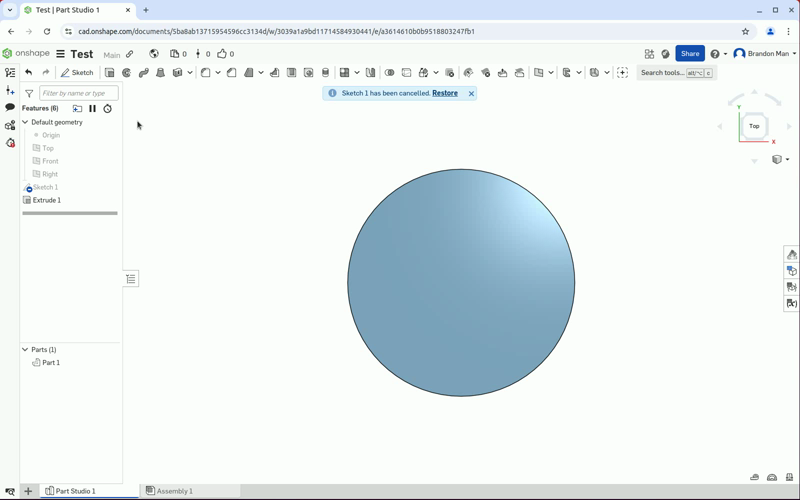
key(shift+h)
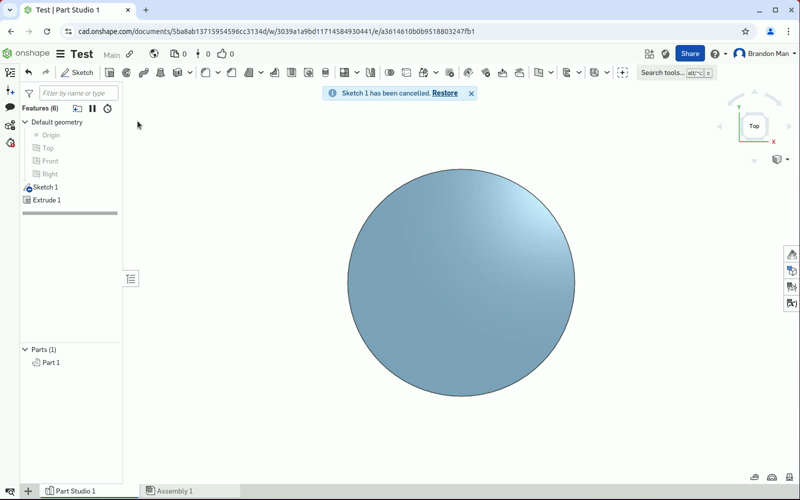
key(shift+h)
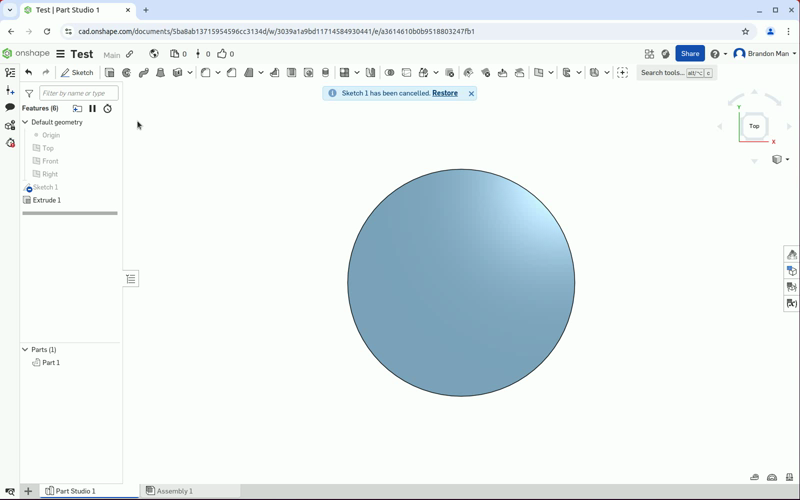
mouse_move(73, 189)
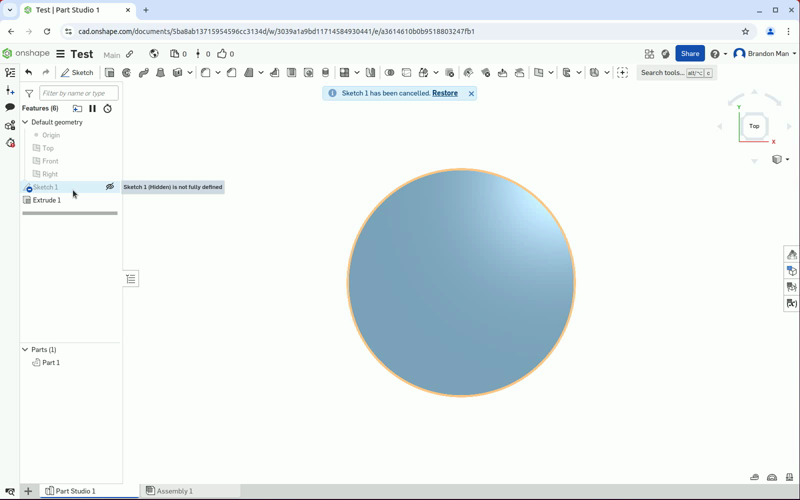
click(73, 189)
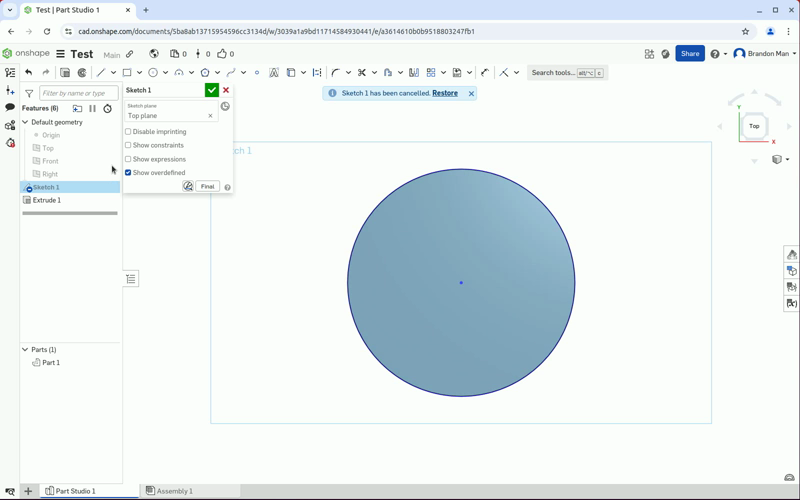
mouse_move(229, 92)
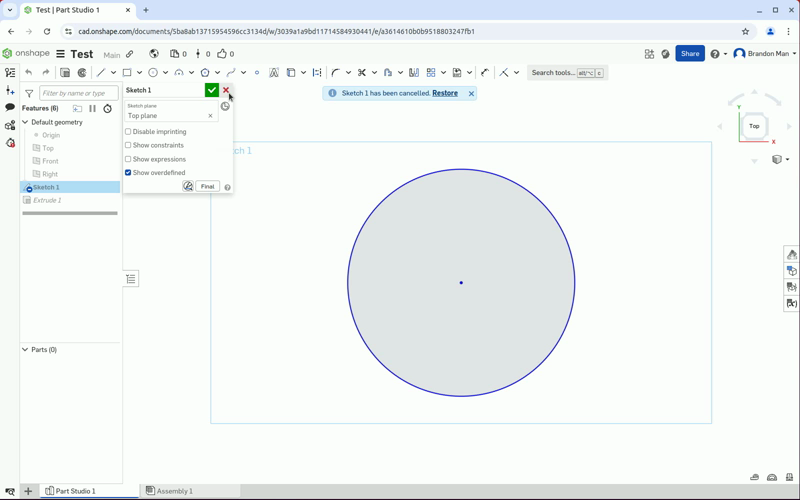
click(229, 92)
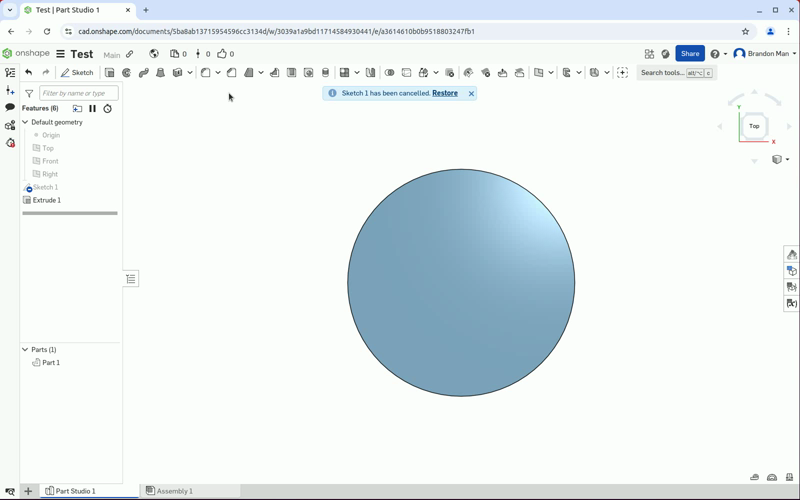
mouse_move(541, 75)
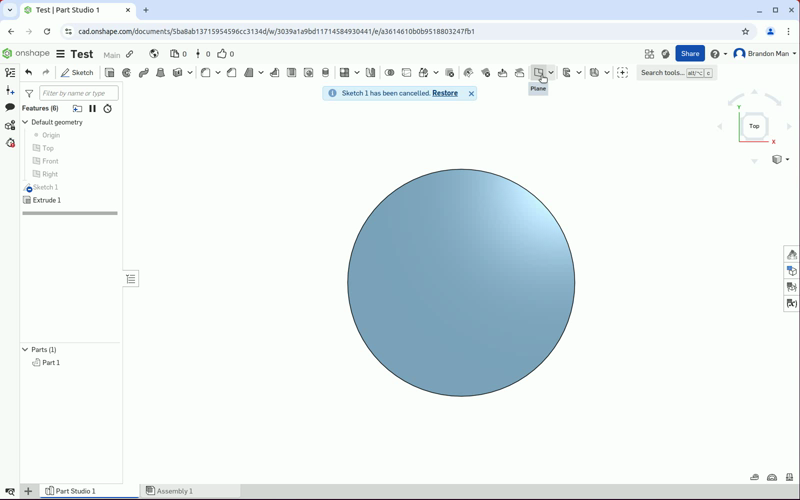
click(541, 75)
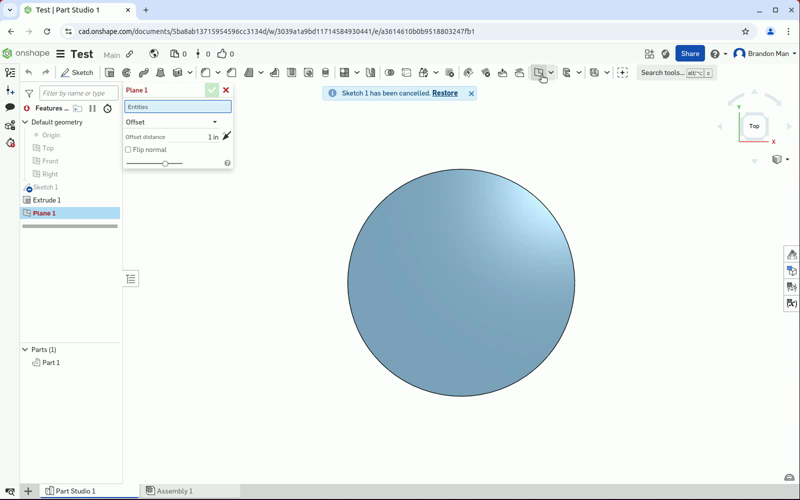
mouse_move(73, 150)
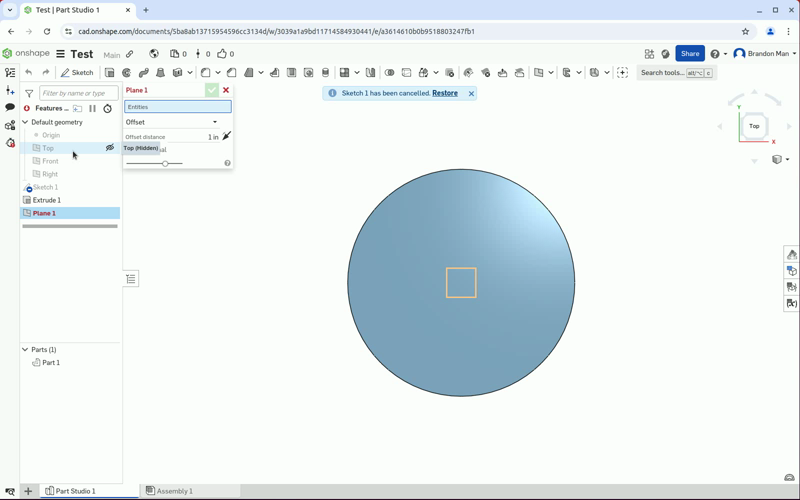
click(73, 150)
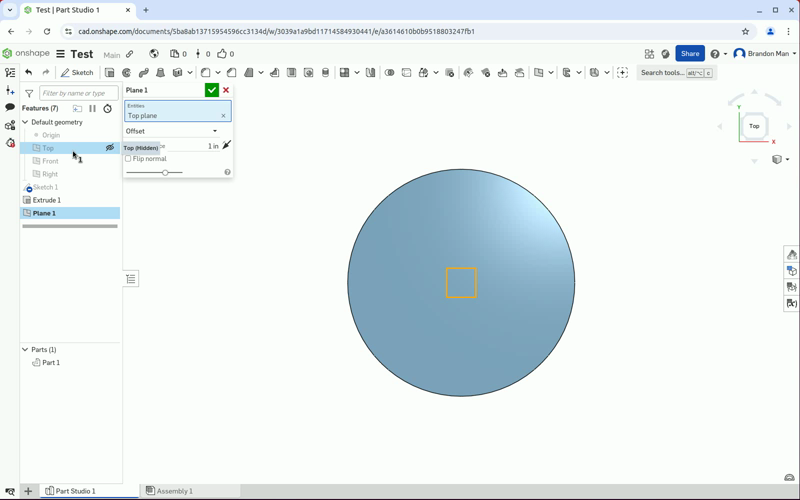
key(tab, 2)
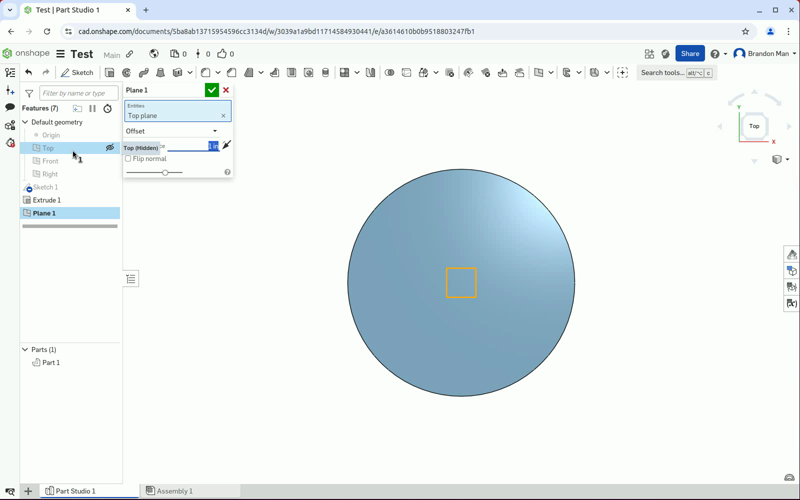
text(3.358)
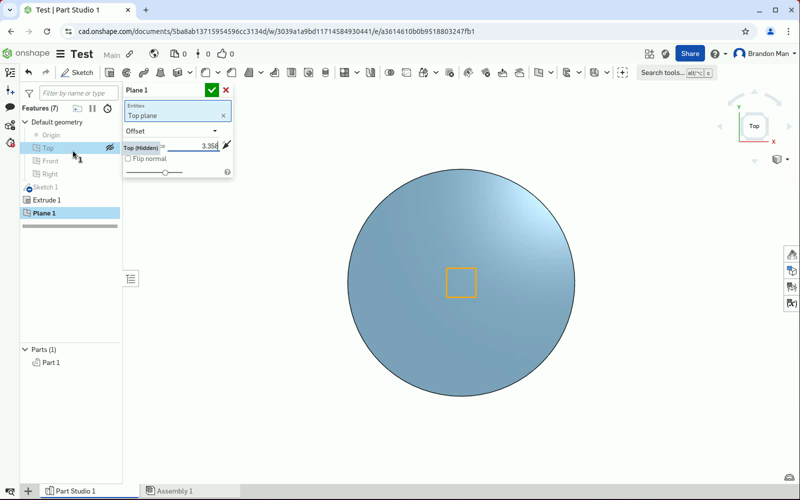
key(enter, 2)
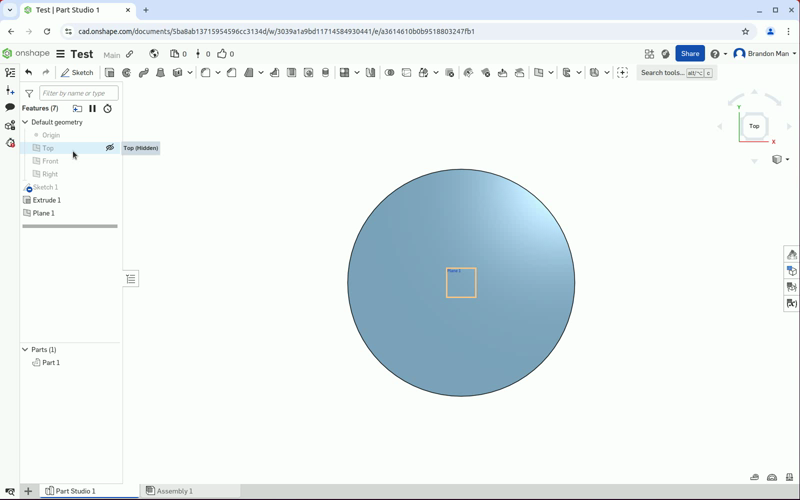
key(shift+s)
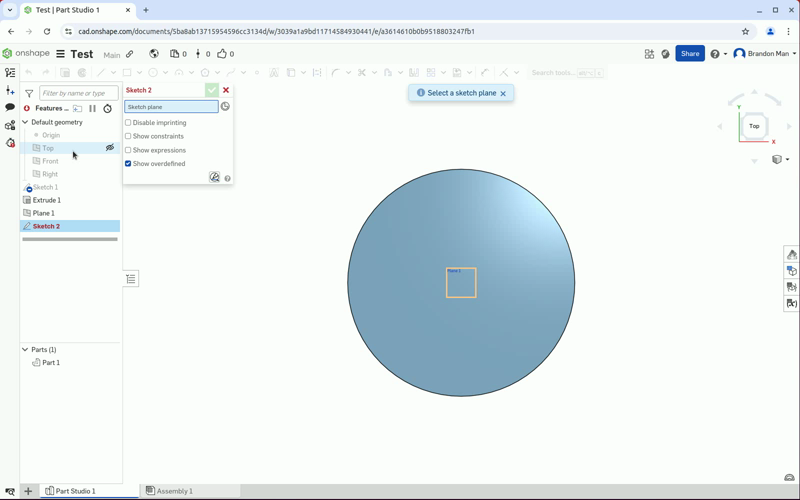
mouse_move(73, 215)
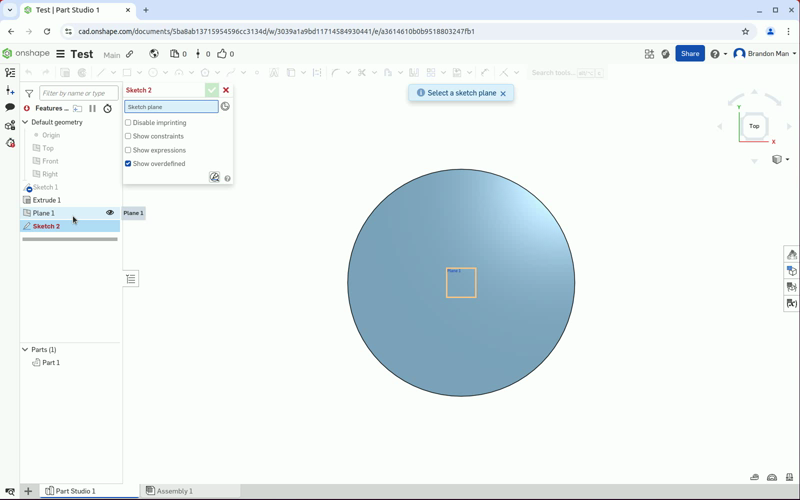
click(73, 215)
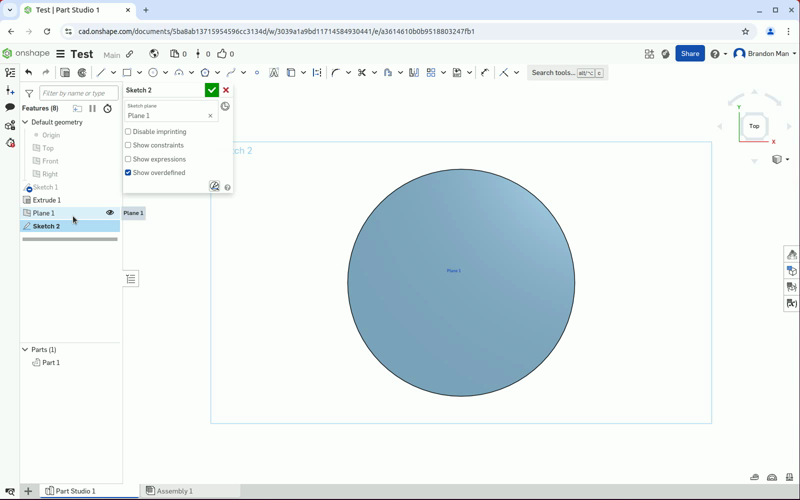
mouse_move(73, 352)
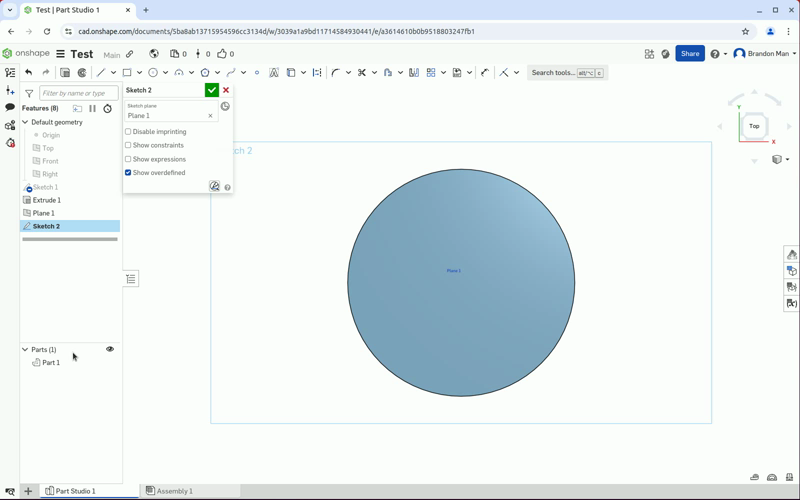
key(y)
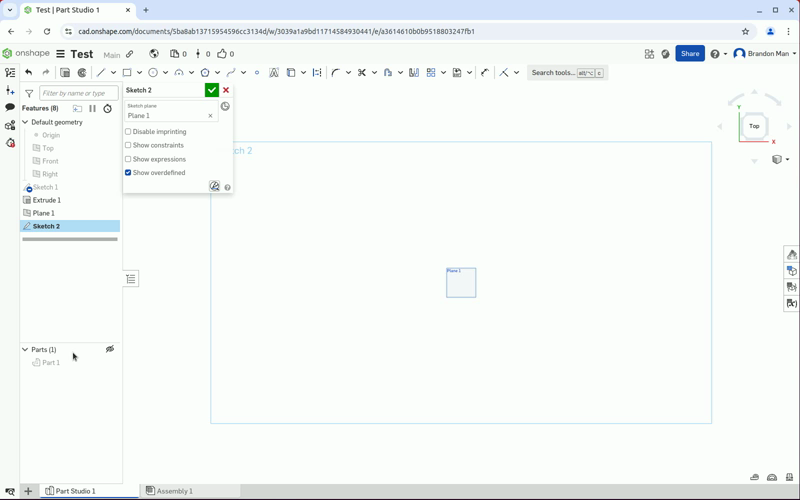
key(c)
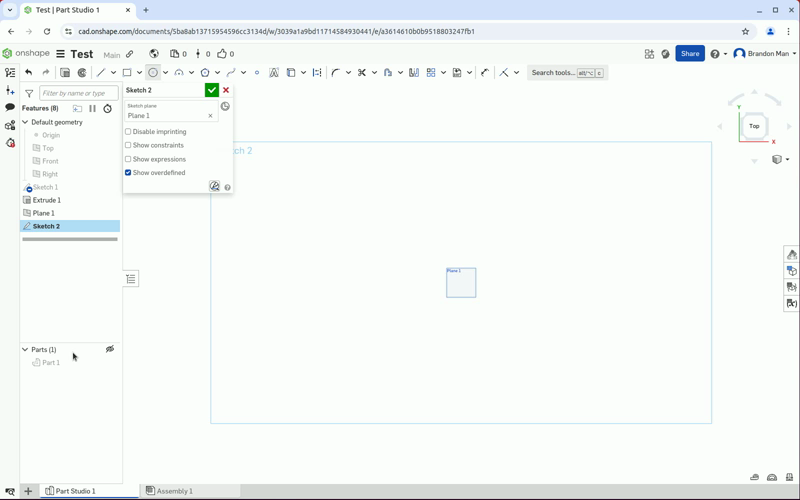
key_down(shift)
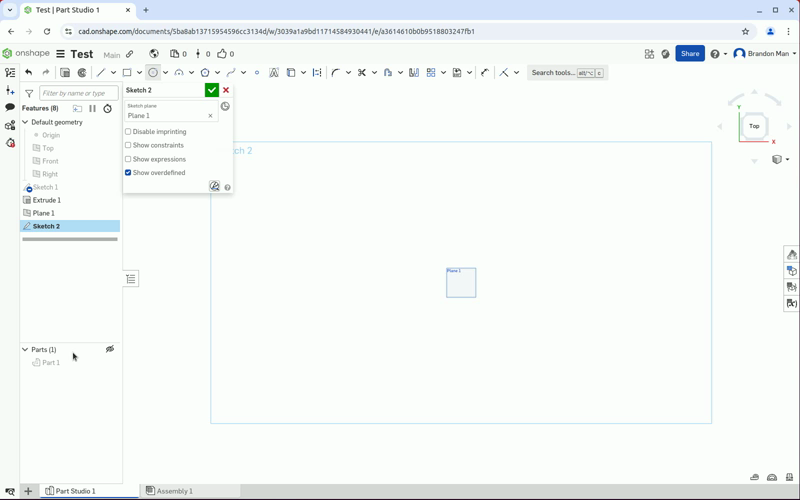
mouse_move(461, 282)
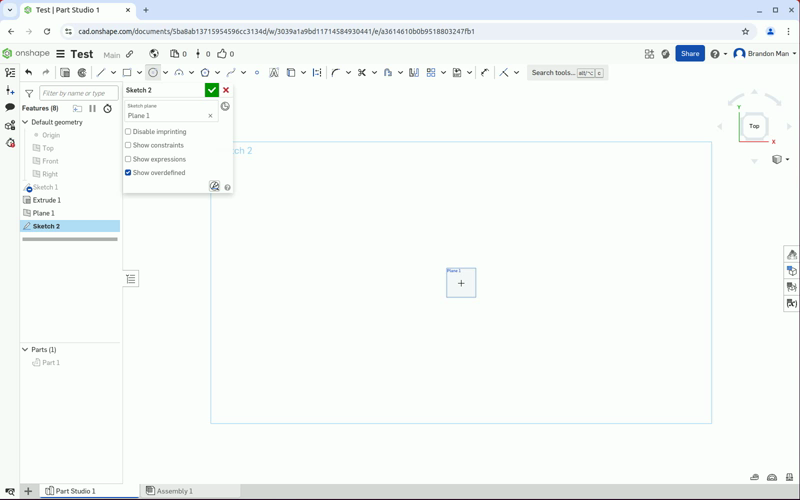
click(461, 282)
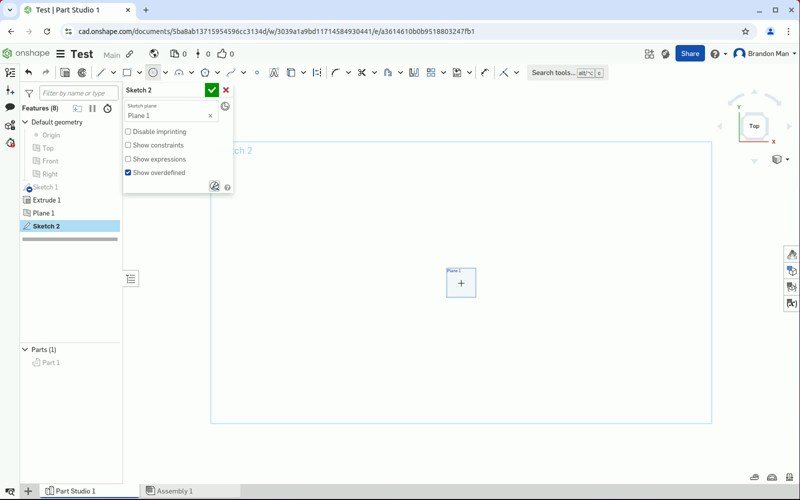
key_up(shift)
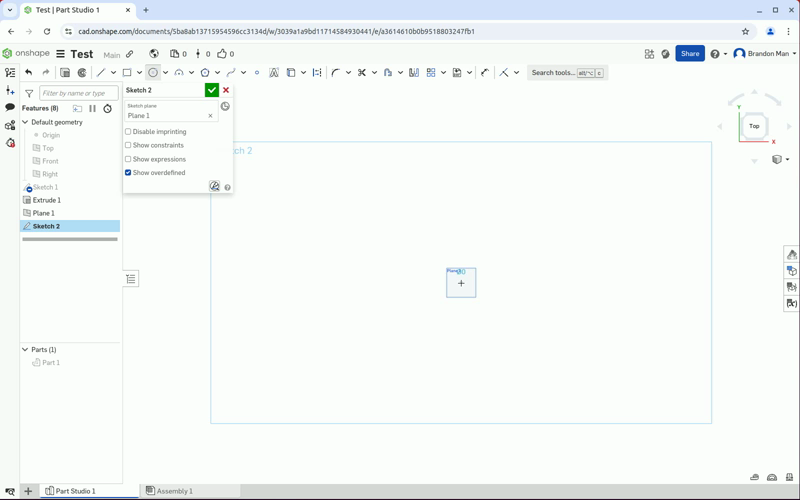
mouse_move(504, 282)
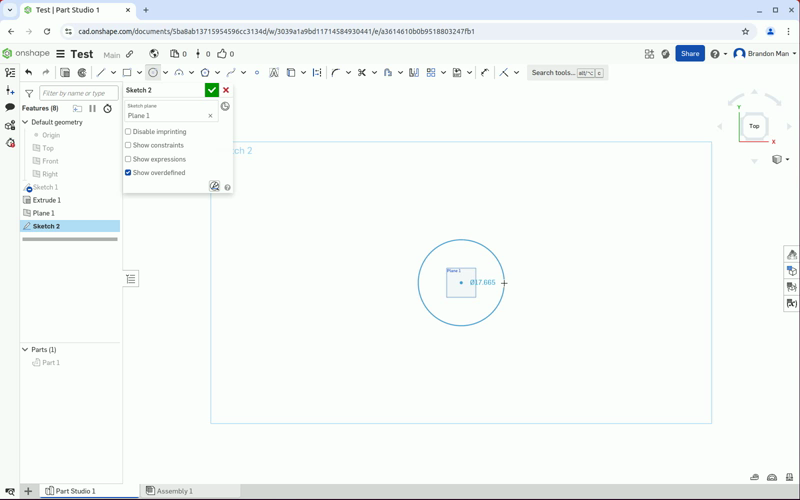
click(504, 282)
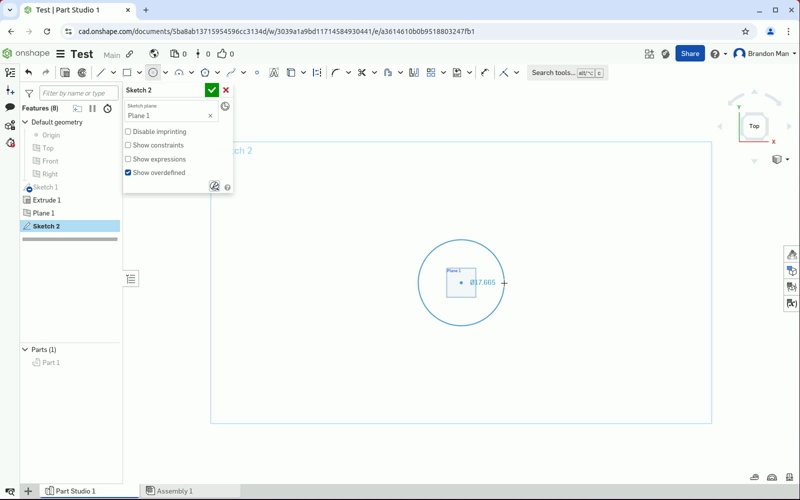
key(esc)
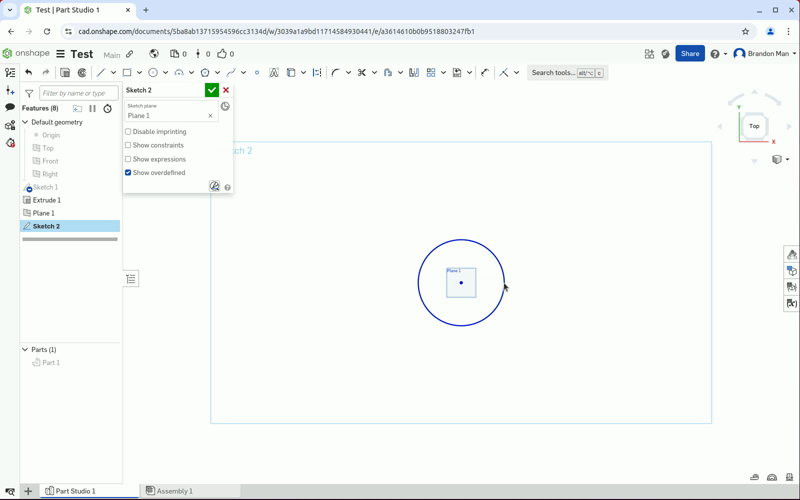
mouse_move(498, 270)
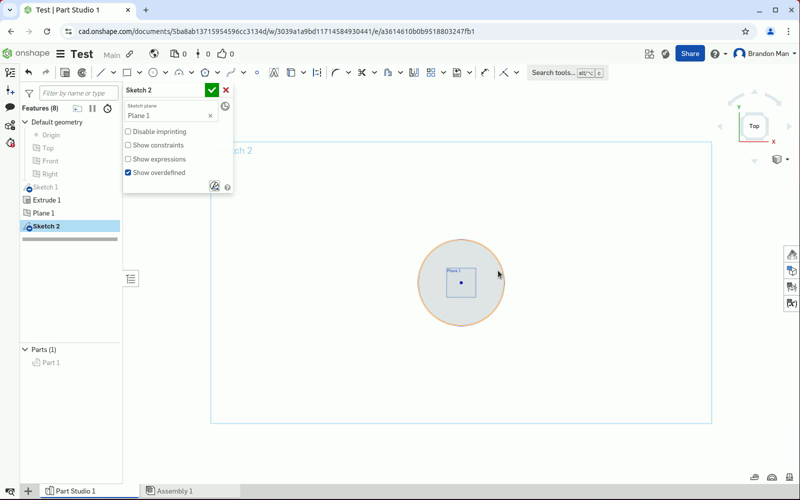
click(498, 270)
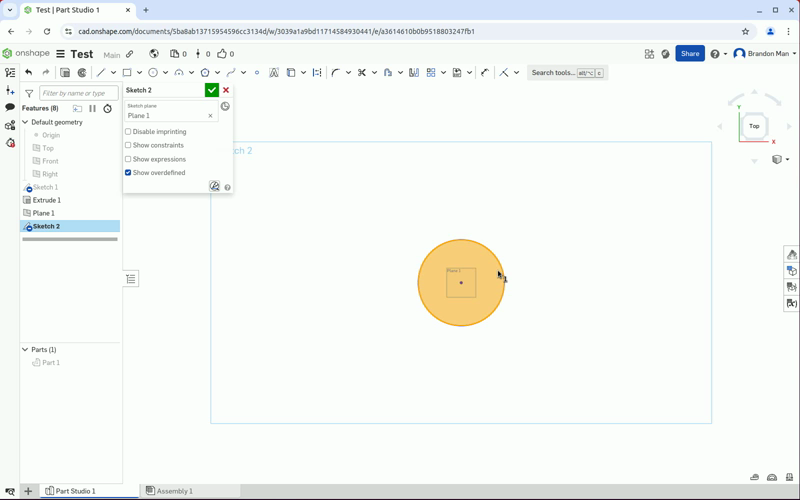
mouse_move(73, 352)
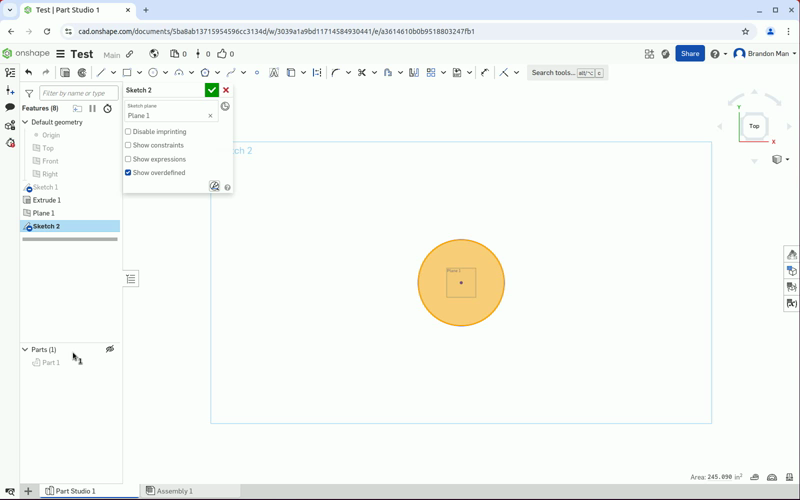
key(shift+y)
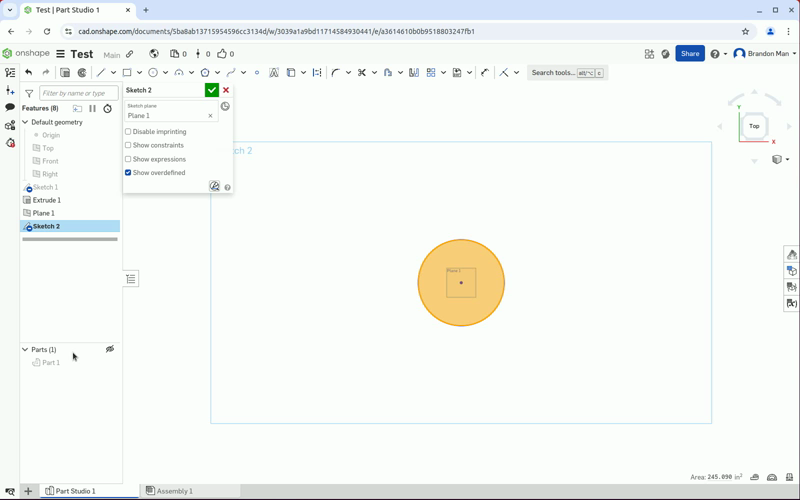
key(shift+e)
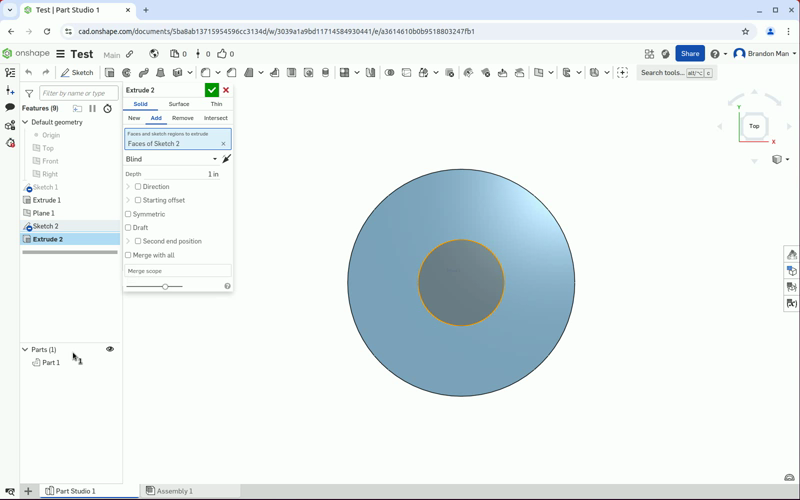
mouse_move(143, 106)
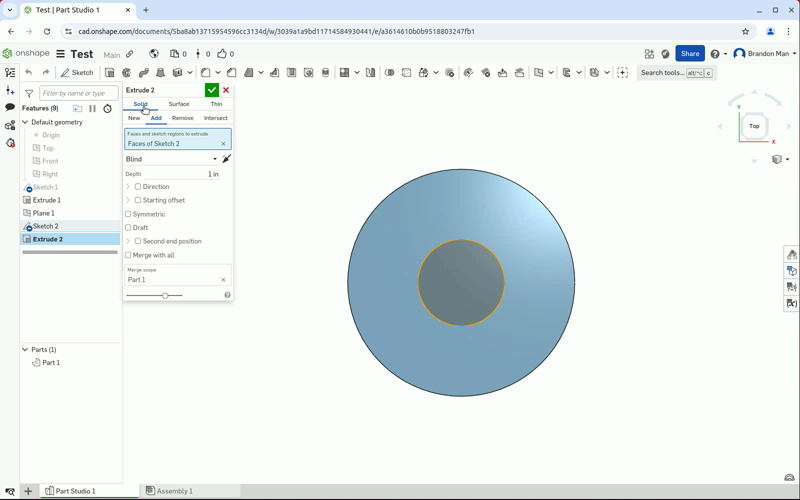
click(143, 106)
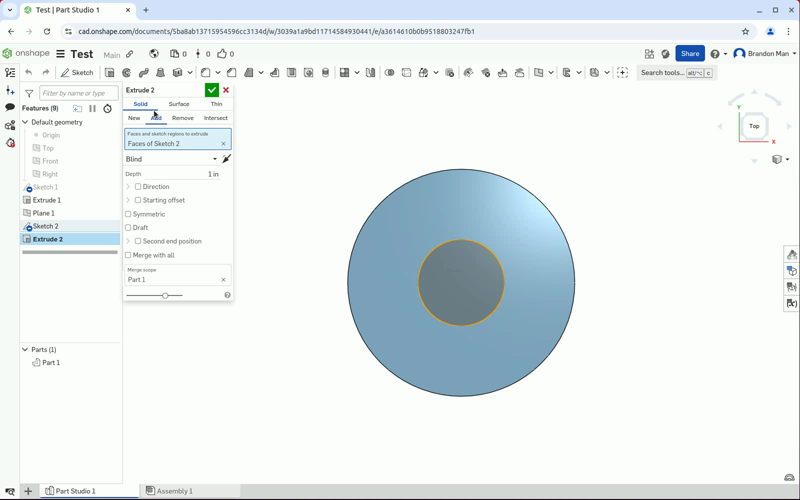
mouse_move(186, 120)
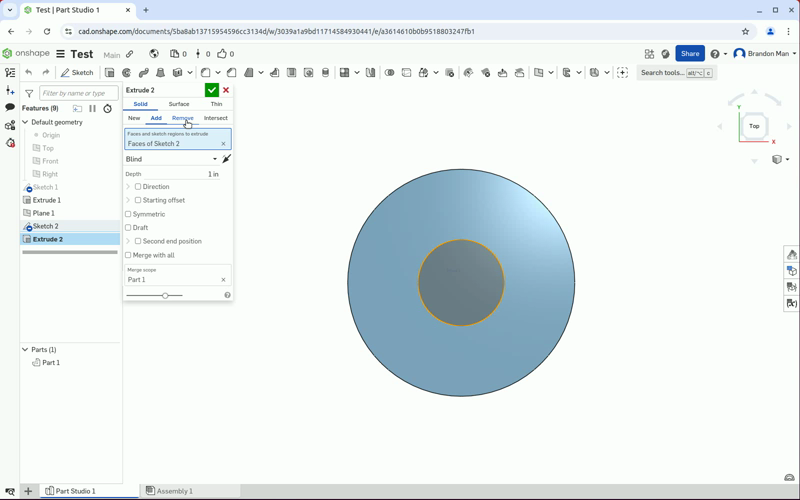
click(186, 120)
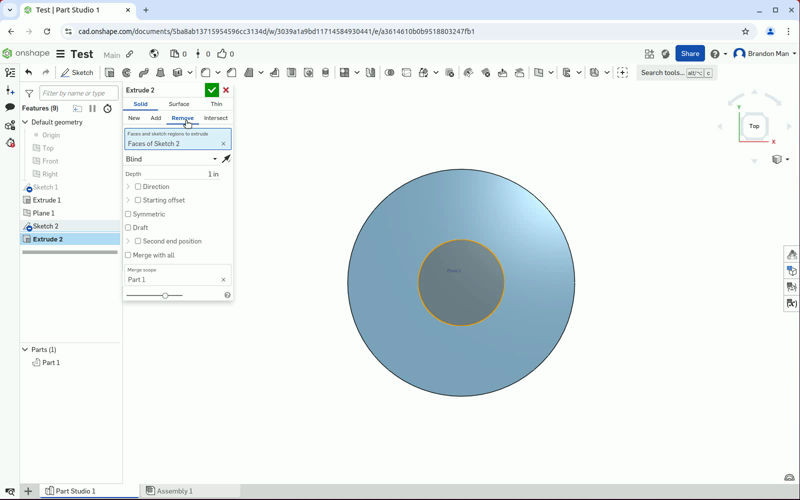
key(tab, 4)
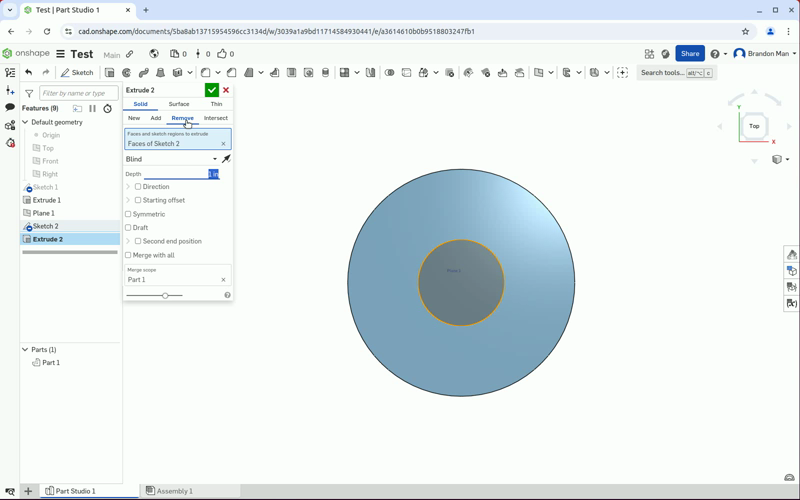
text(3.37)
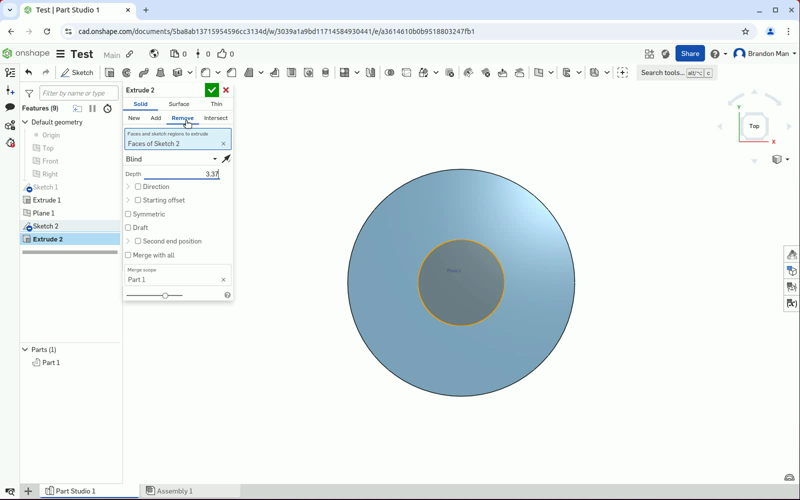
key(tab, 6)
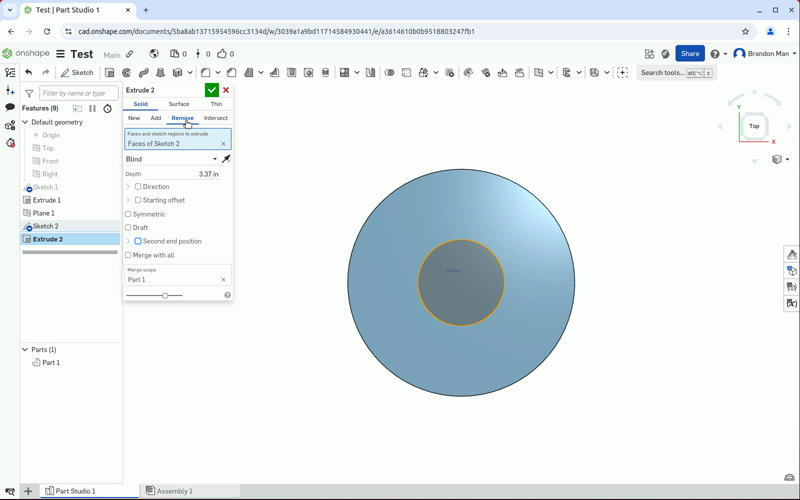
key(space)
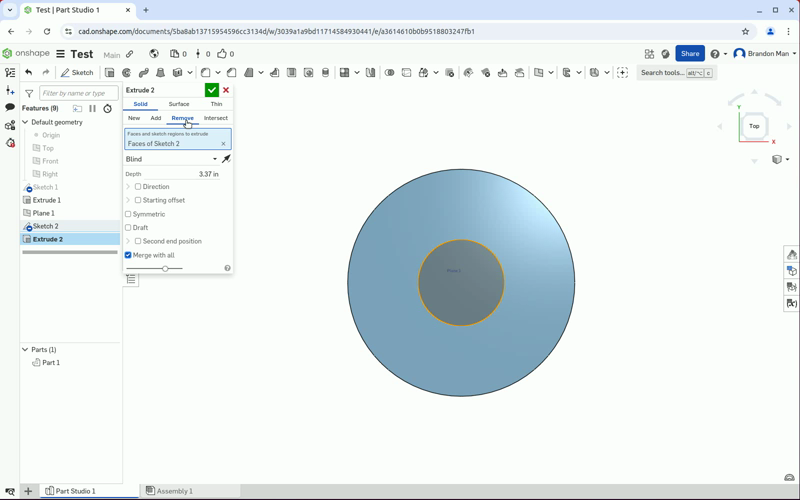
key(enter)
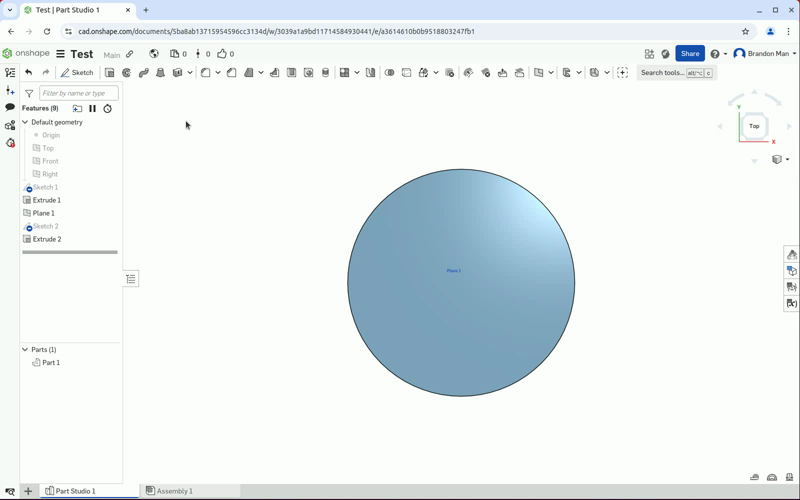
key(shift+h)
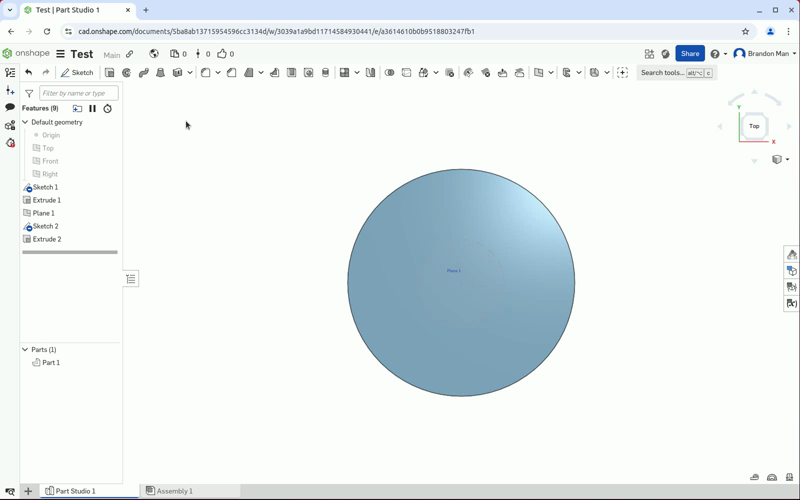
key(shift+h)
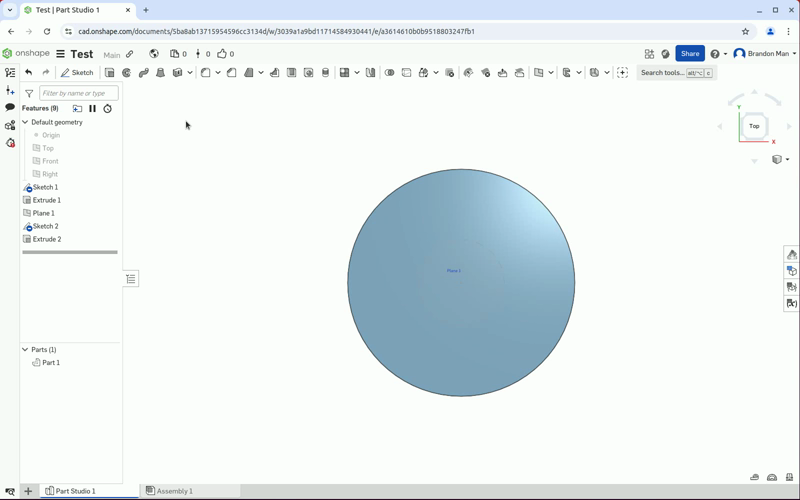
key(shift+7)
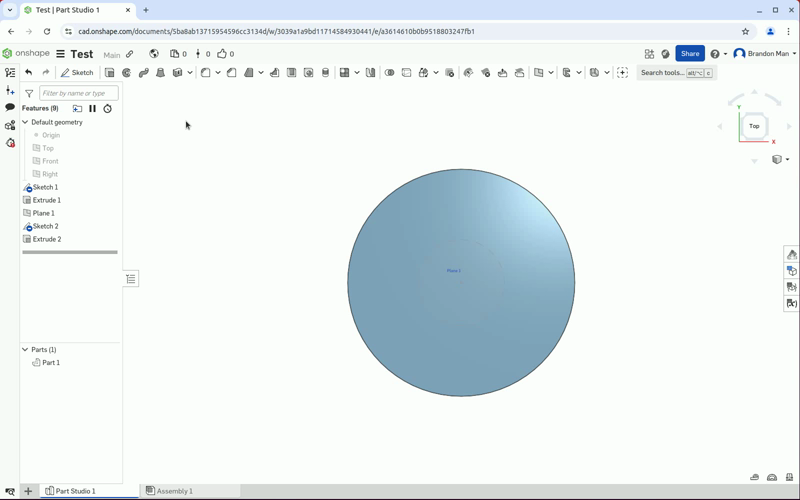
key(up, 3)
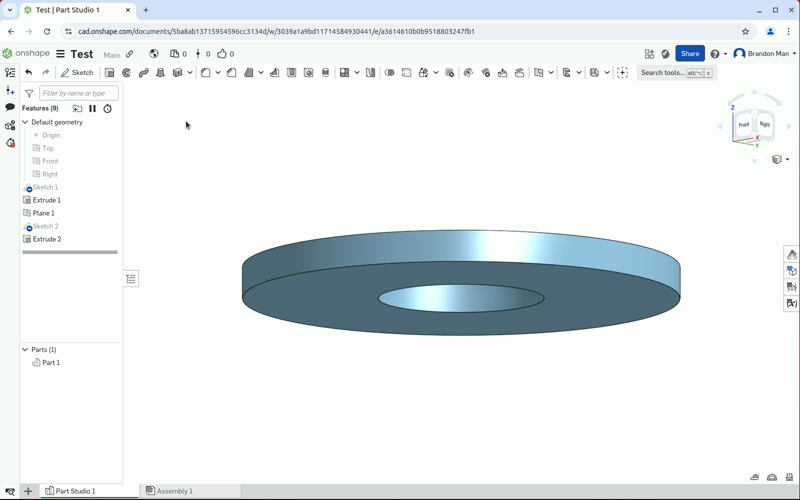
key(left, 3)
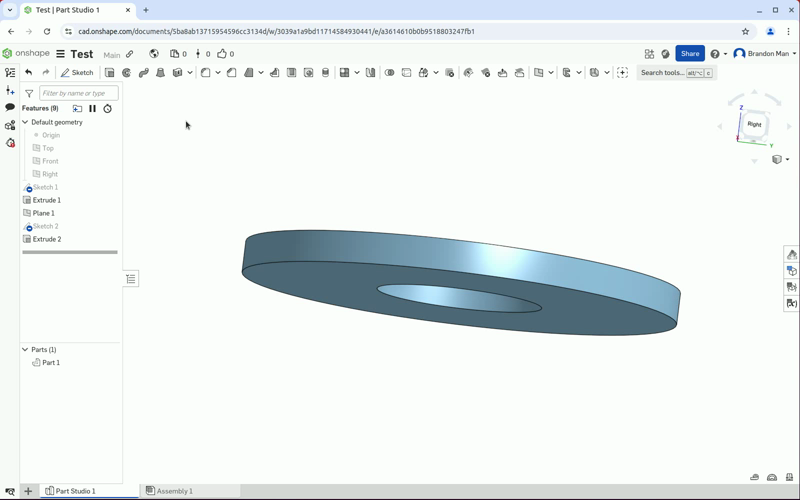
key(right, 3)
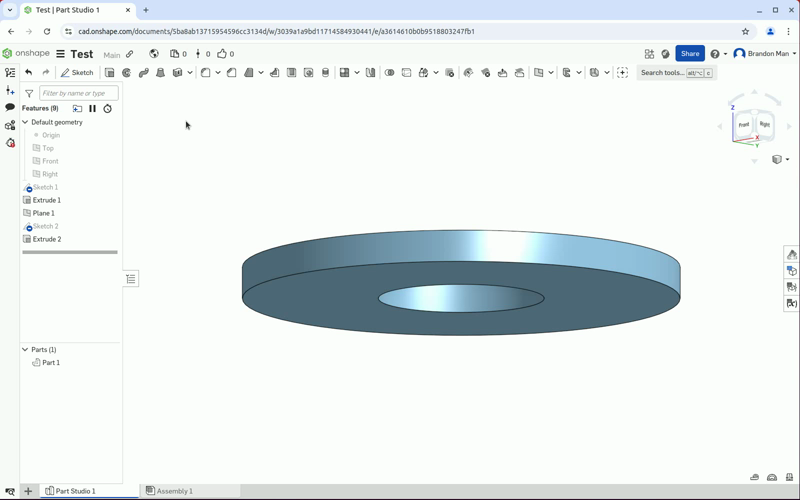
key(down, 3)
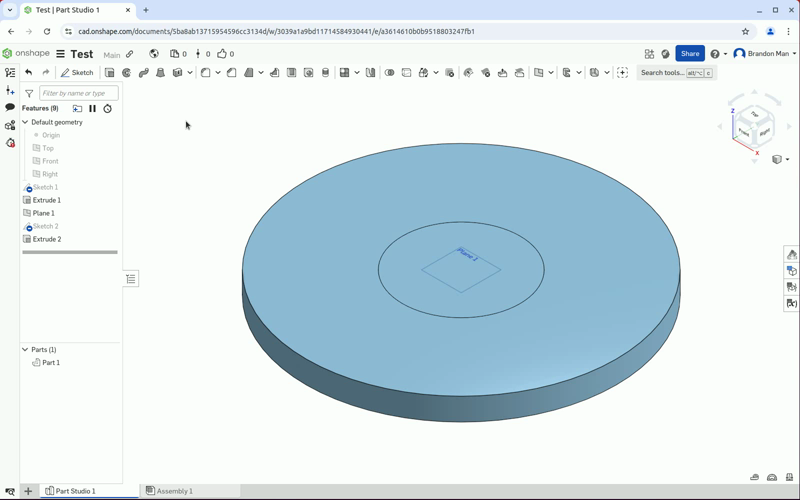
mouse_move(73, 189)
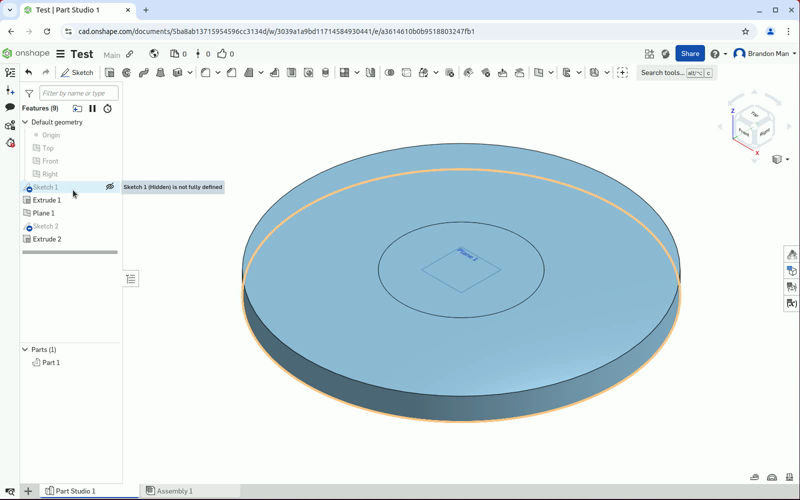
click(73, 189)